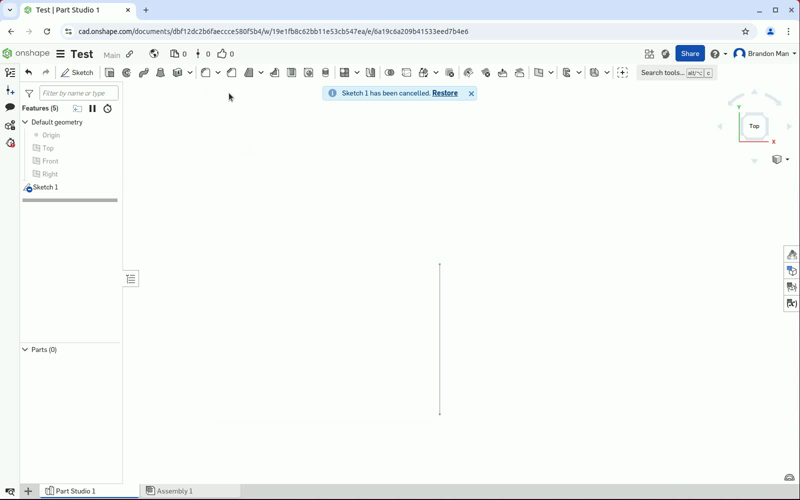
key(shift+h)
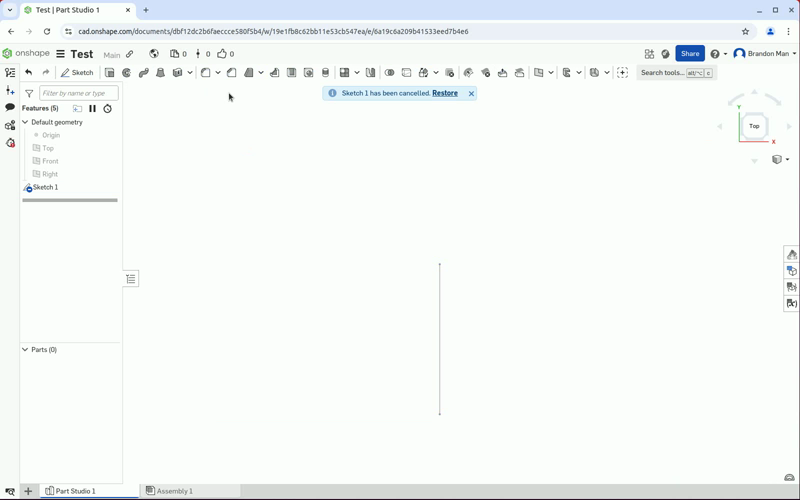
key(shift+s)
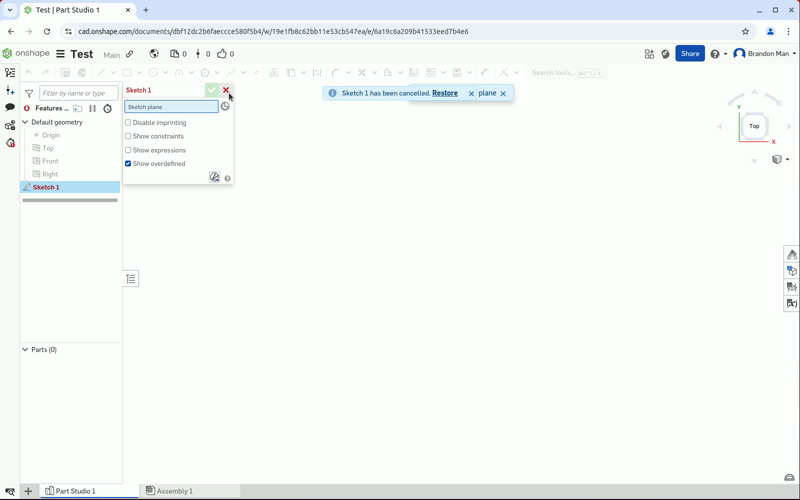
mouse_move(73, 150)
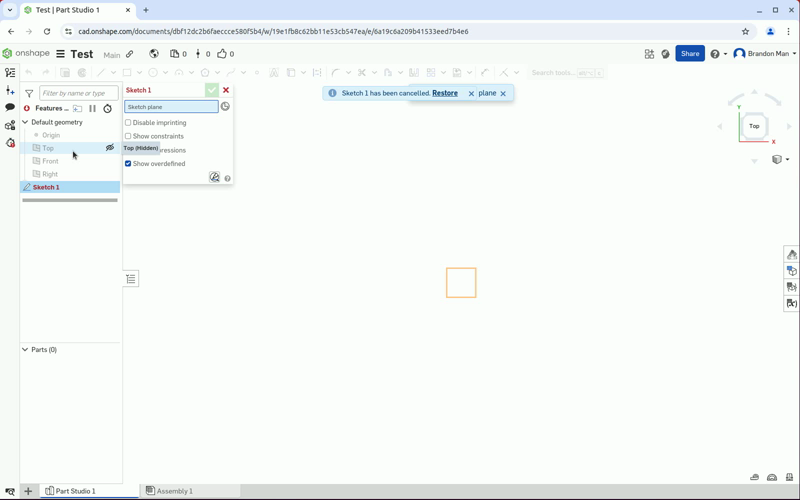
click(73, 150)
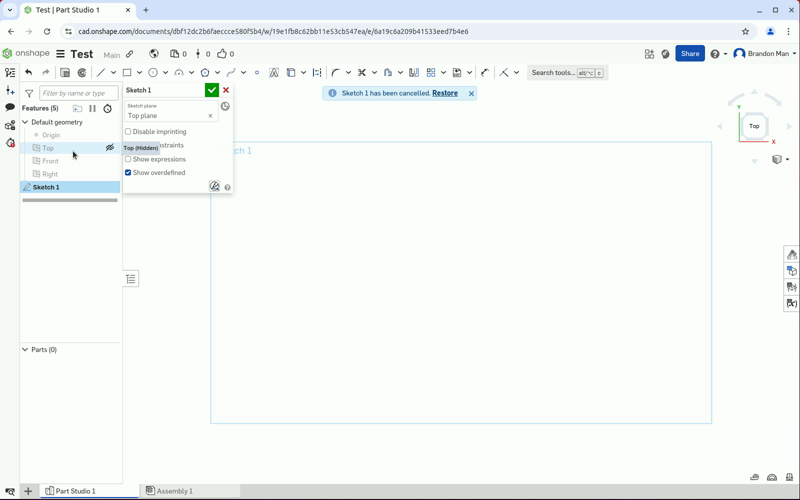
mouse_move(73, 352)
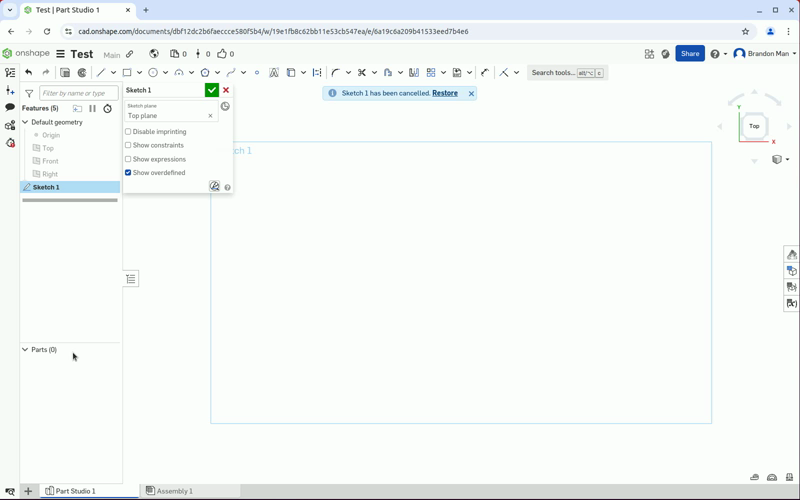
key(y)
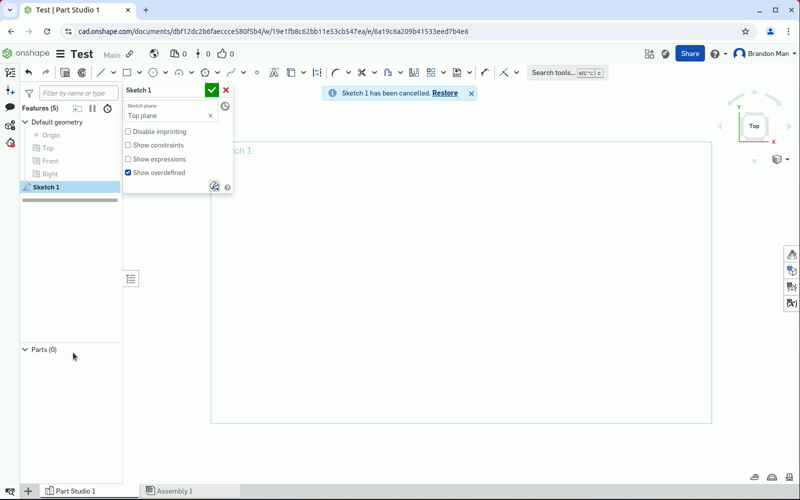
key(c)
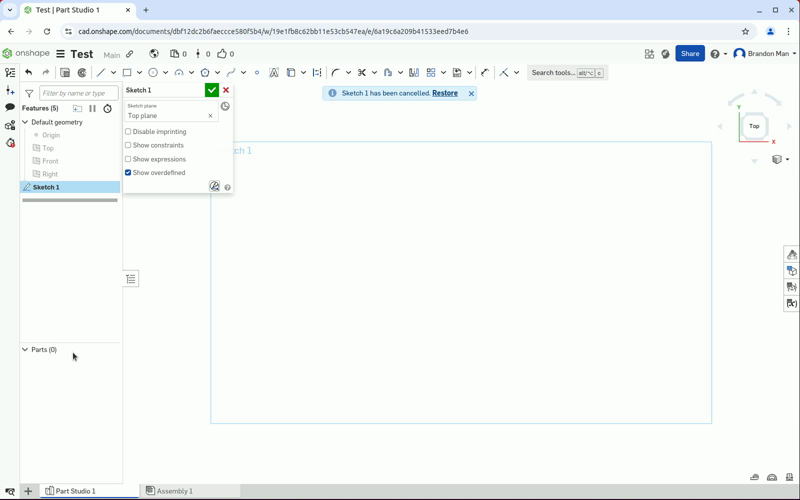
key_down(shift)
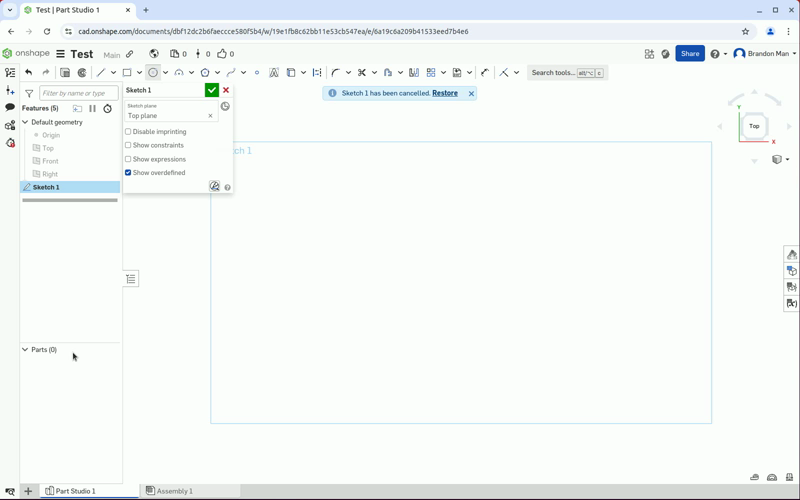
mouse_move(461, 282)
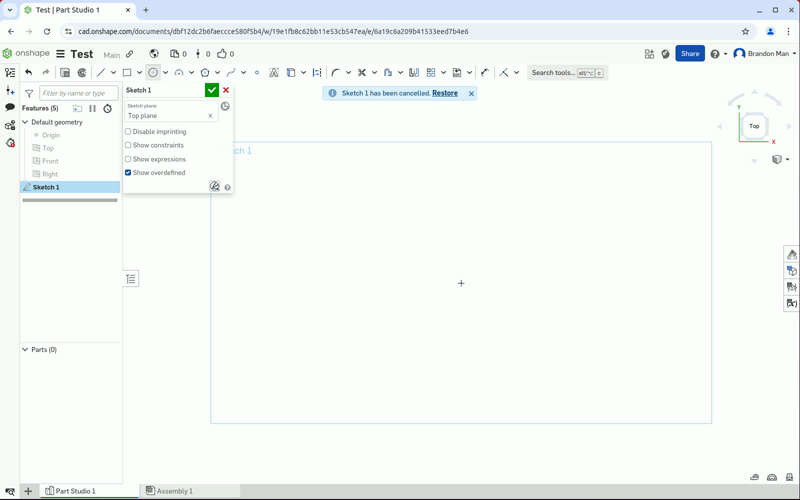
click(461, 282)
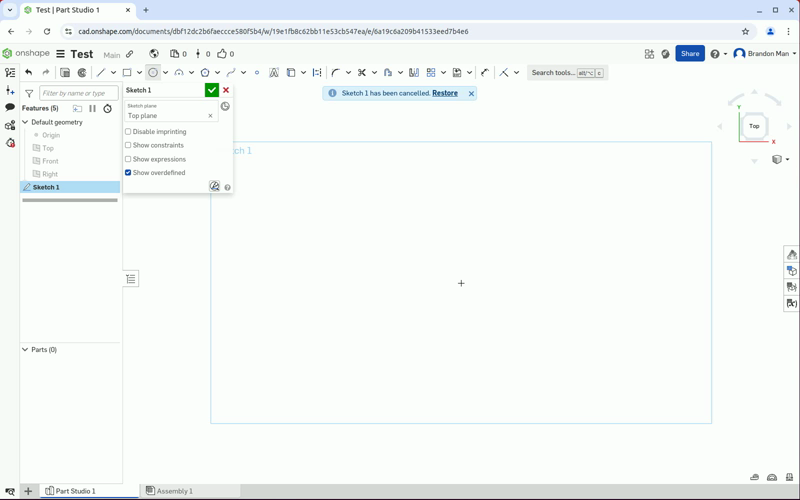
key_up(shift)
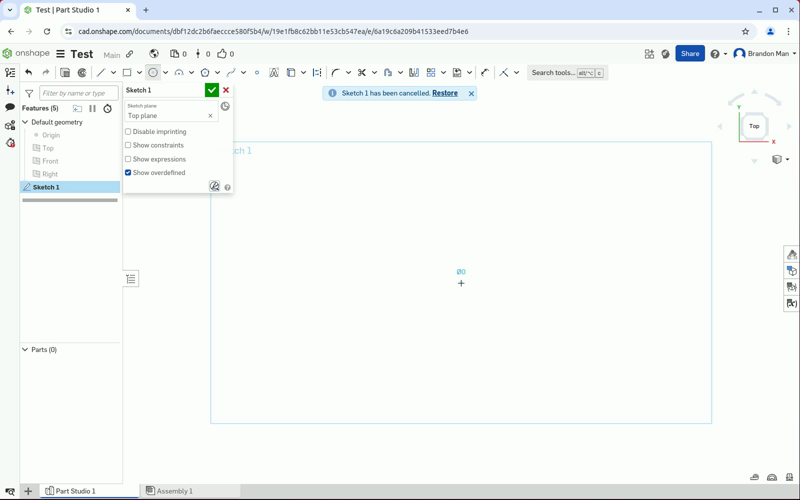
mouse_move(553, 282)
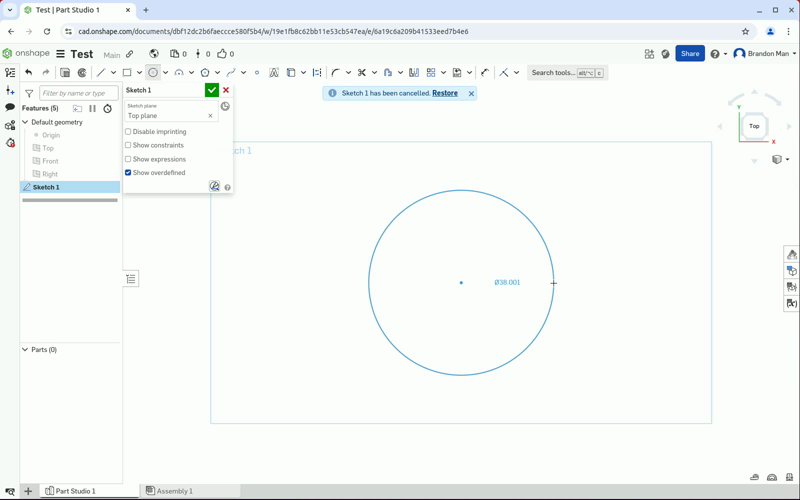
click(553, 282)
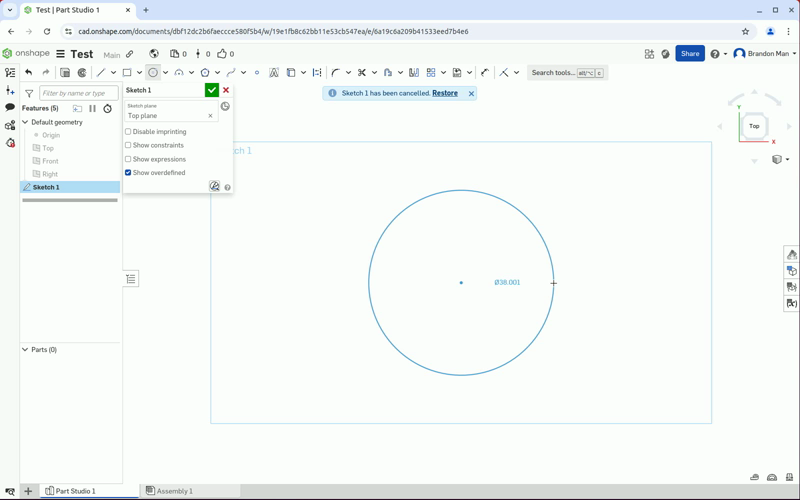
key(esc)
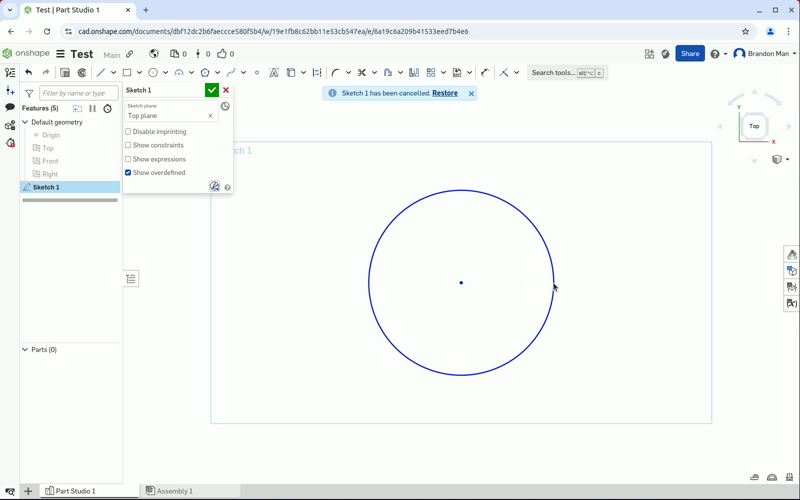
key(c)
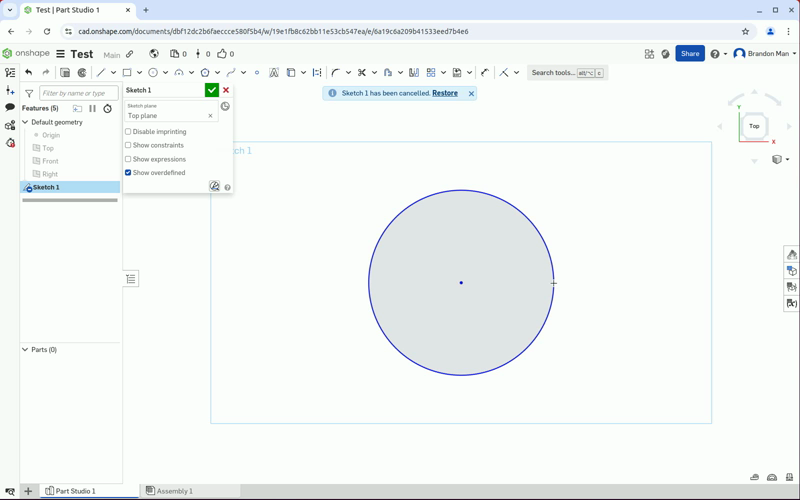
key_down(shift)
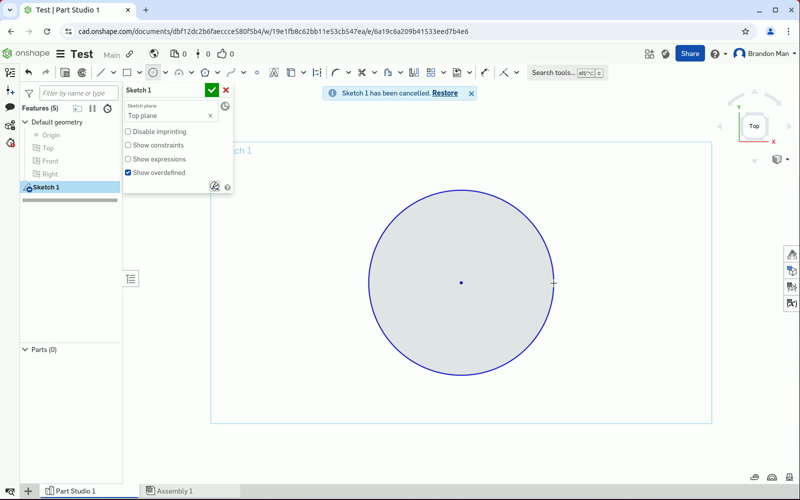
mouse_move(461, 282)
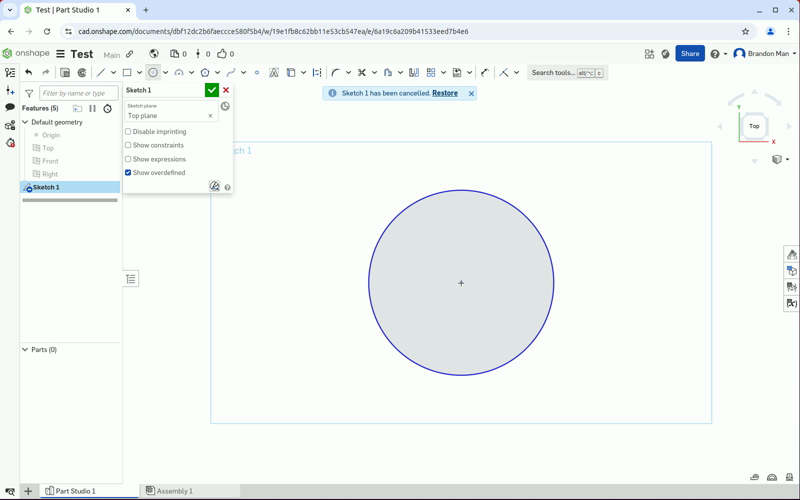
click(461, 282)
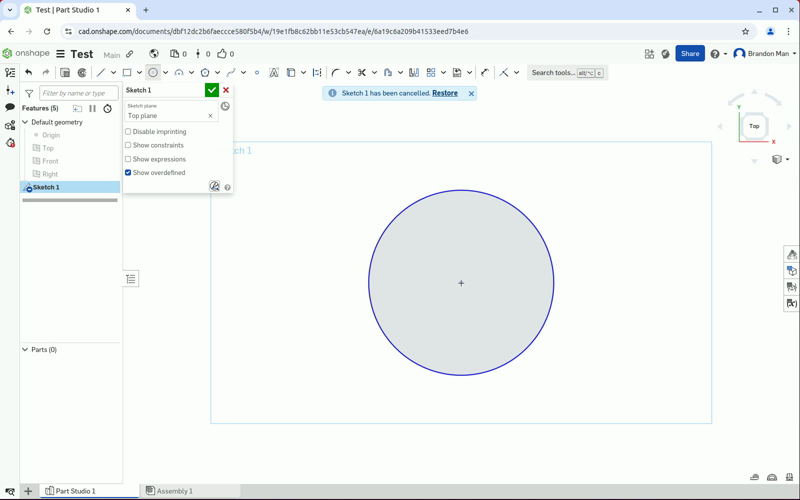
key_up(shift)
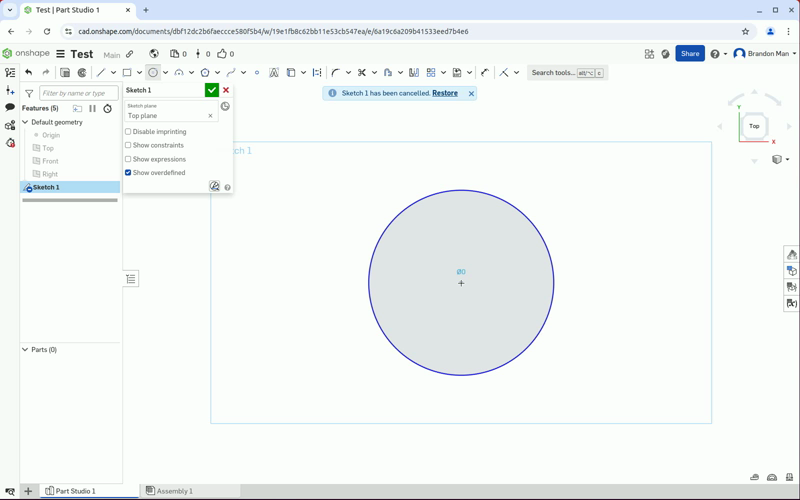
mouse_move(507, 282)
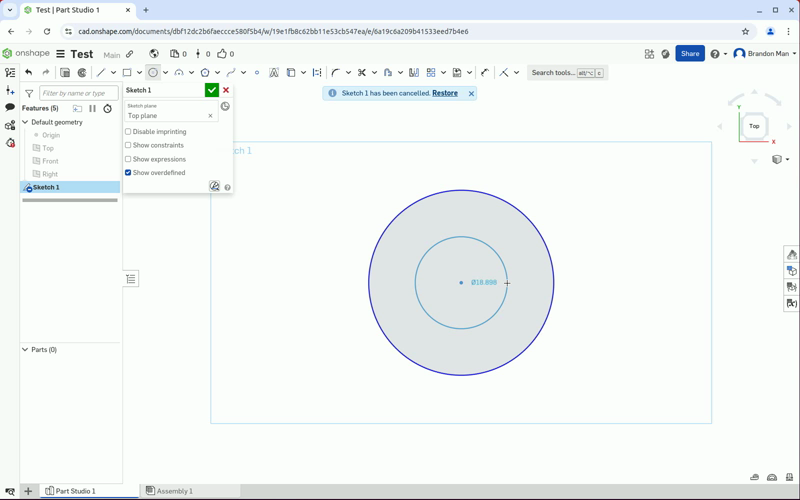
click(507, 282)
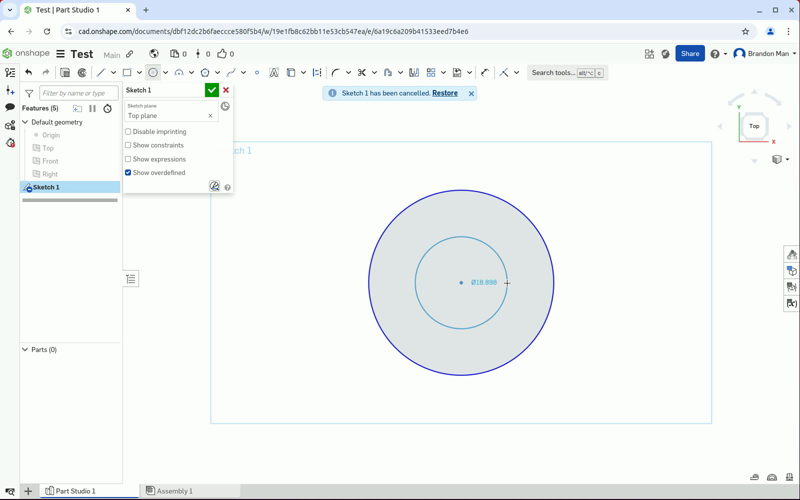
key(esc)
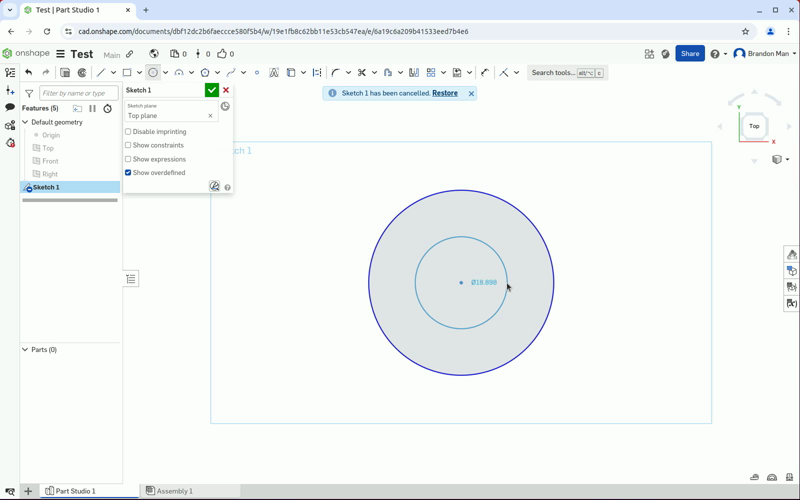
mouse_move(431, 216)
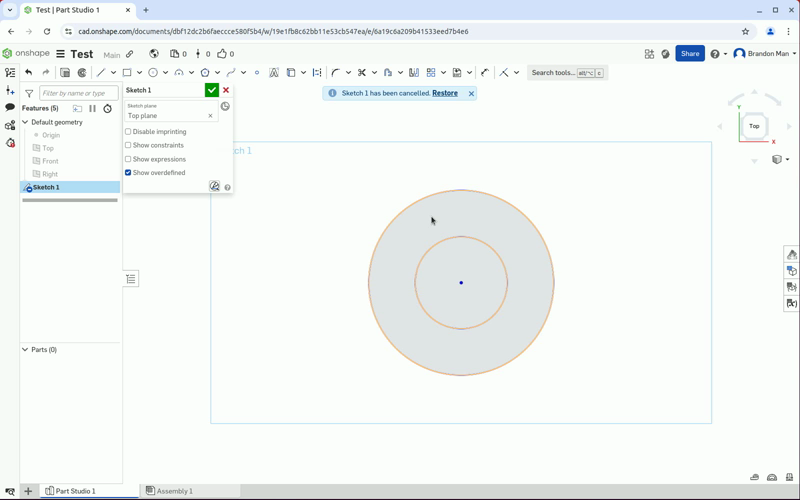
click(431, 216)
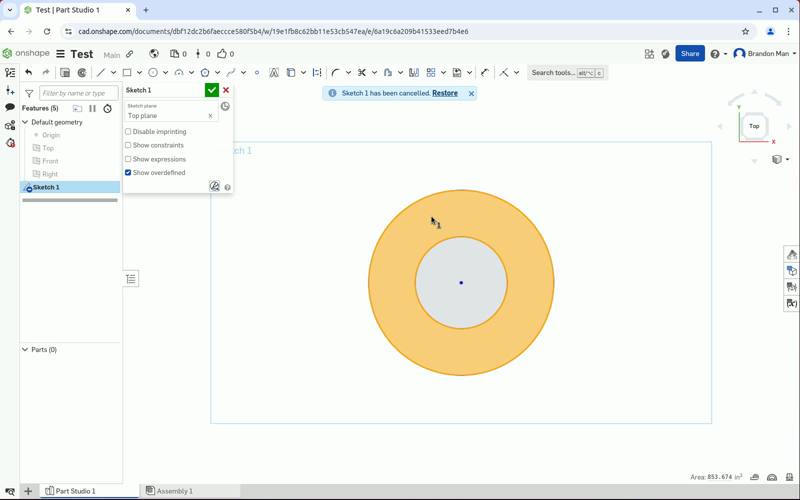
mouse_move(73, 352)
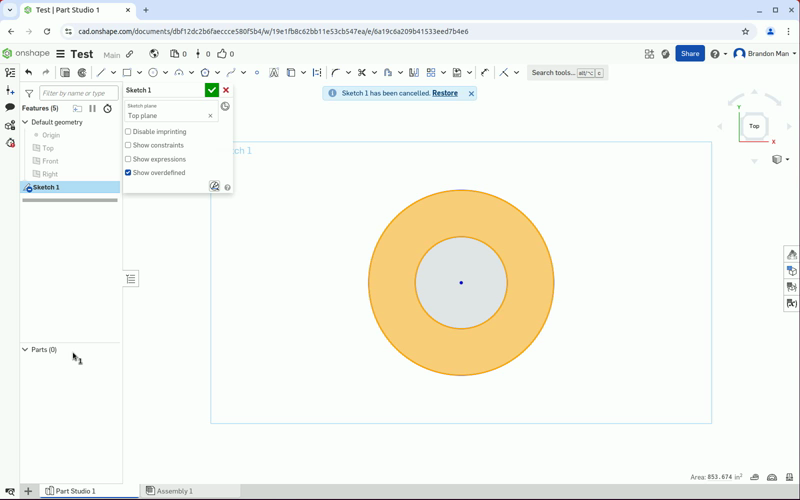
key(shift+y)
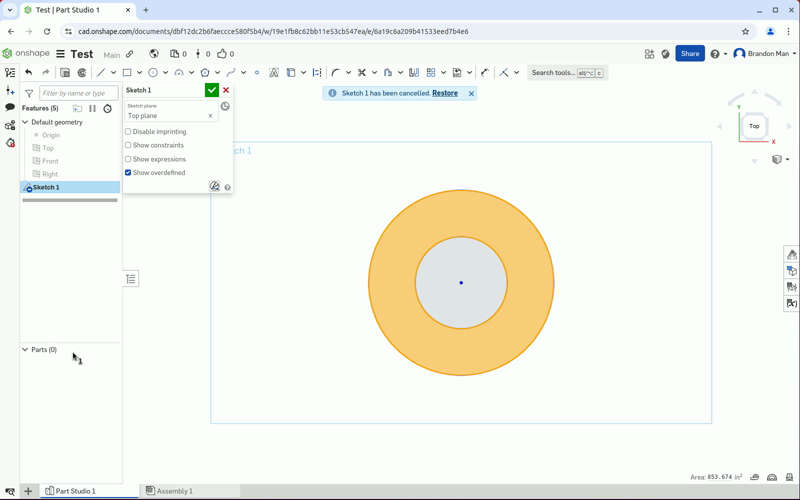
key(shift+e)
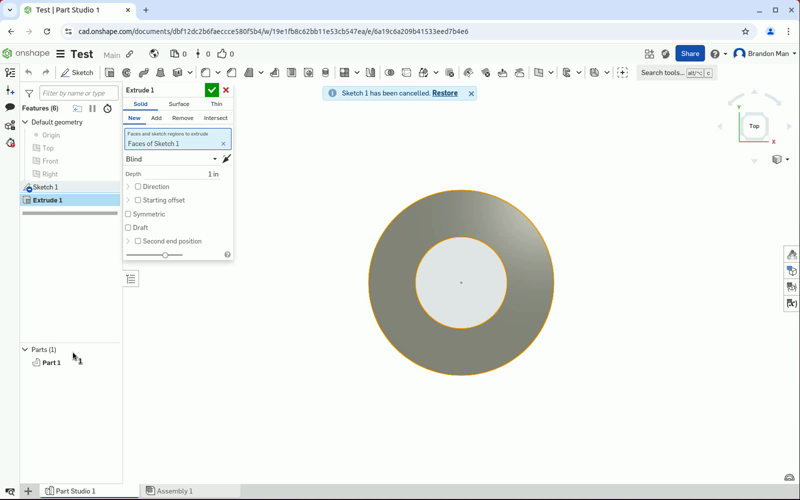
mouse_move(143, 106)
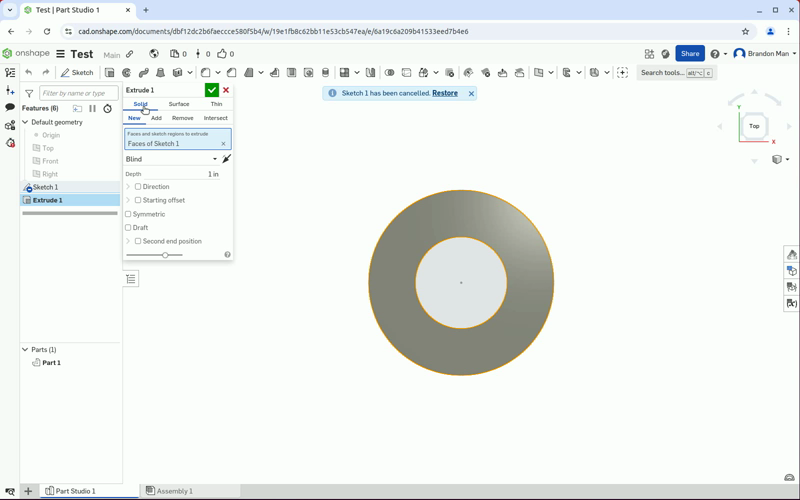
click(143, 106)
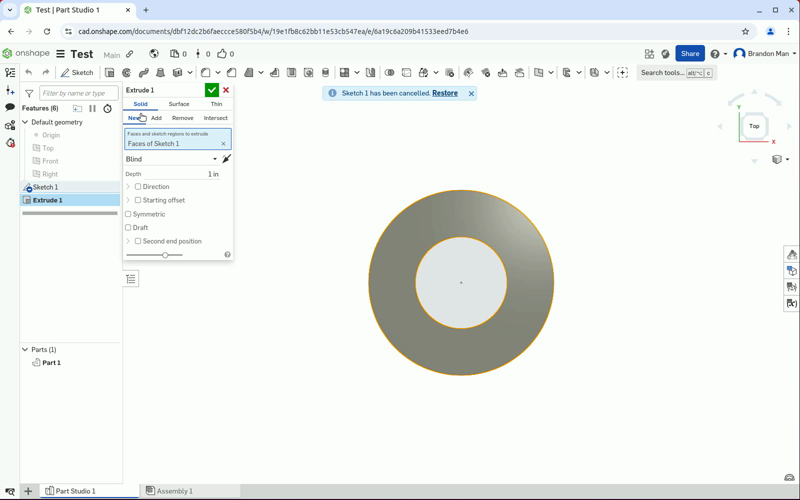
mouse_move(137, 120)
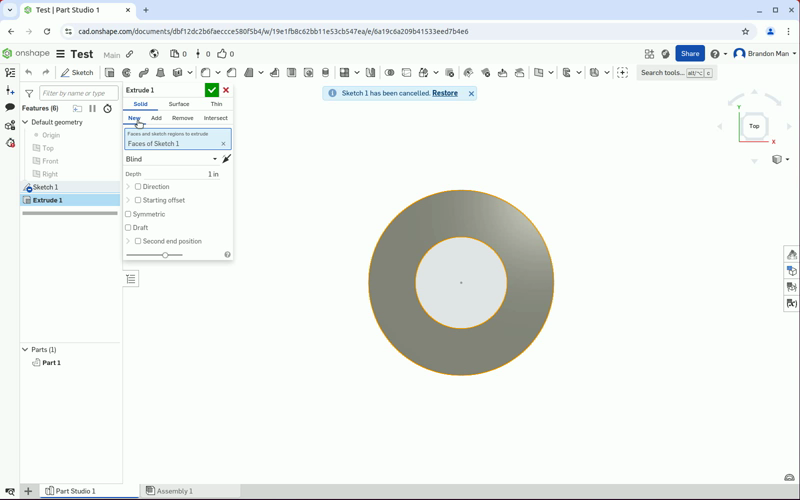
click(137, 120)
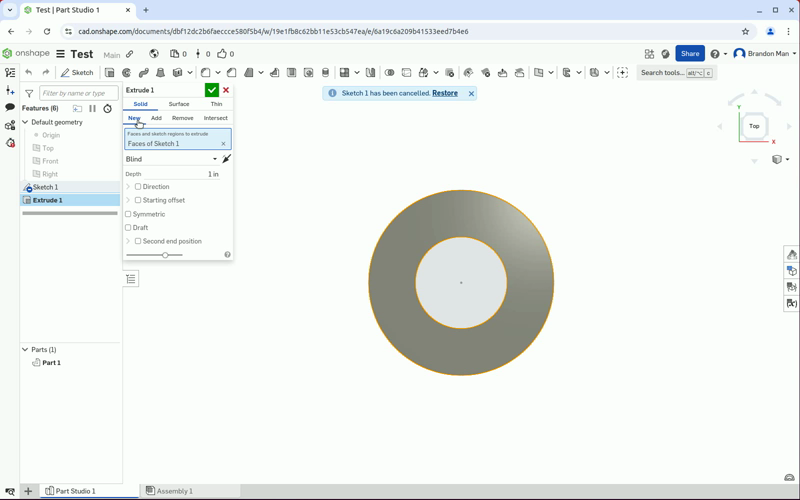
key(tab, 4)
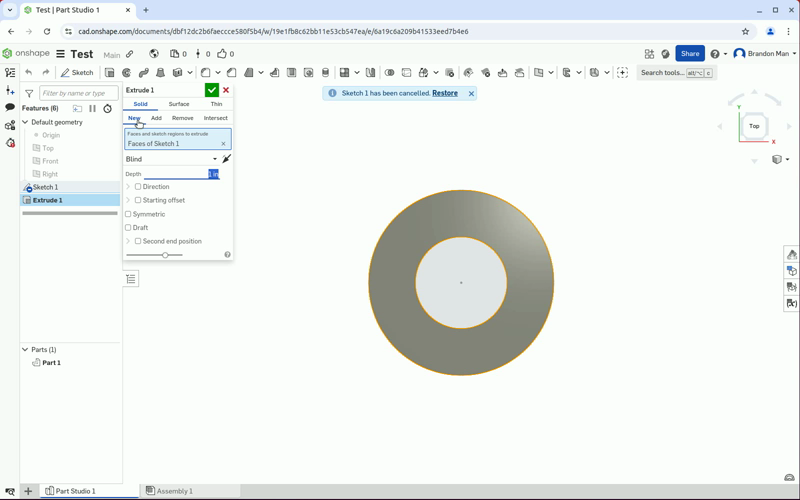
text(3.37)
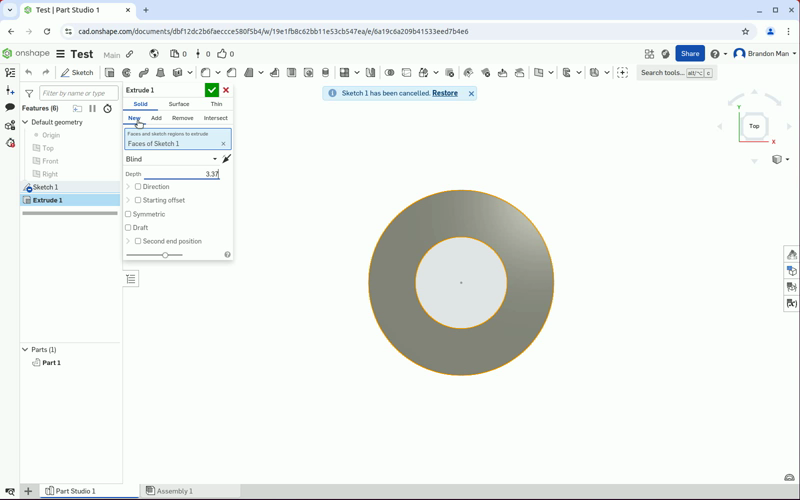
key(enter)
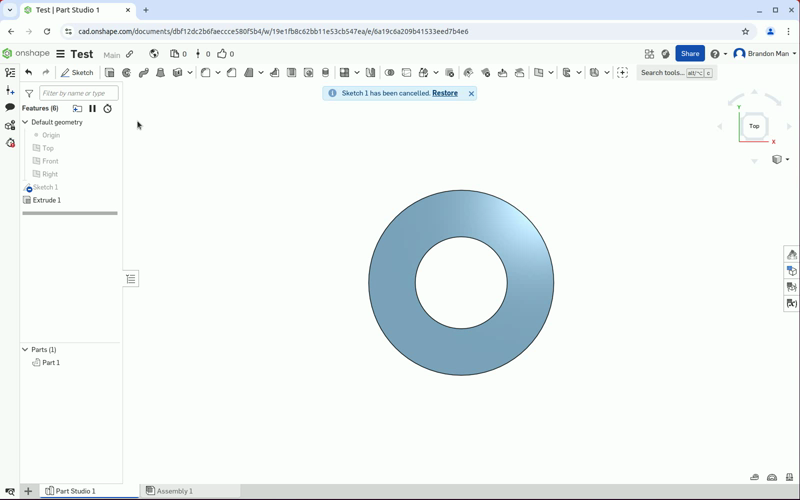
key(shift+h)
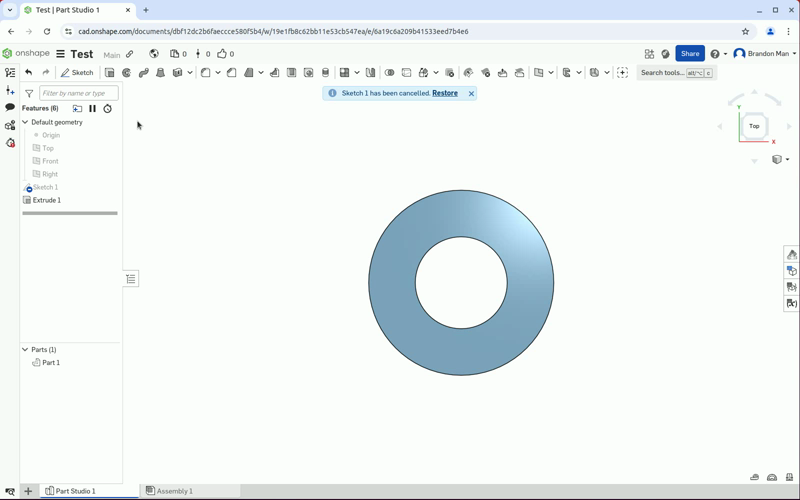
key(shift+h)
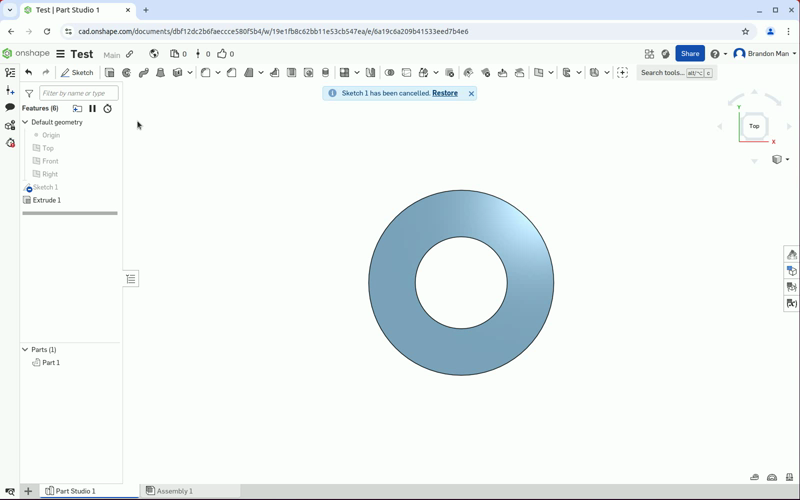
mouse_move(73, 189)
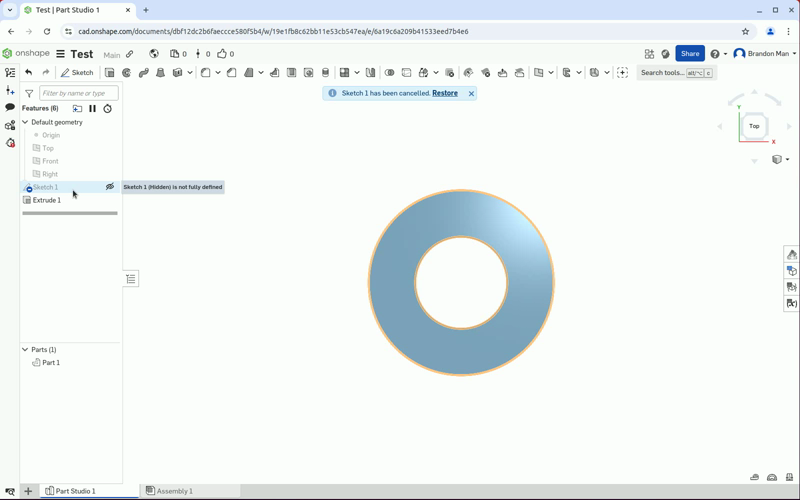
click(73, 189)
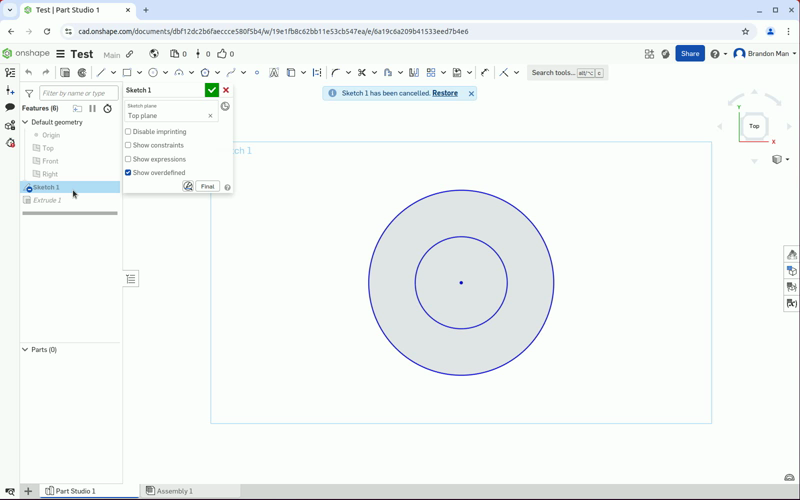
mouse_move(229, 92)
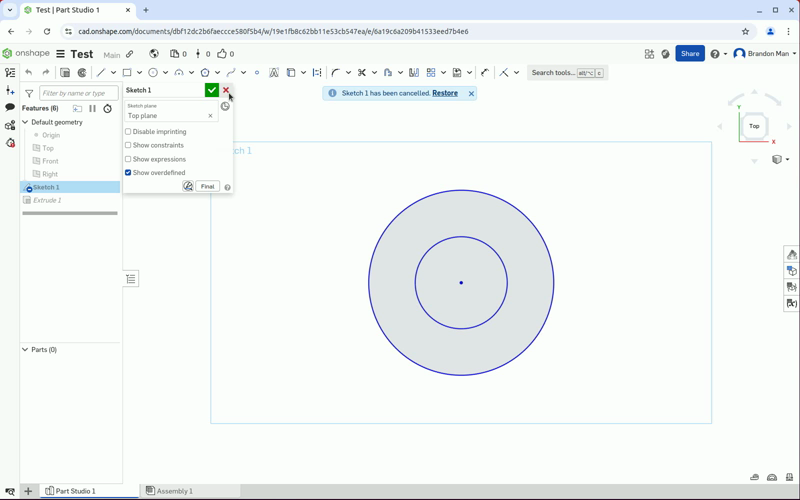
click(229, 92)
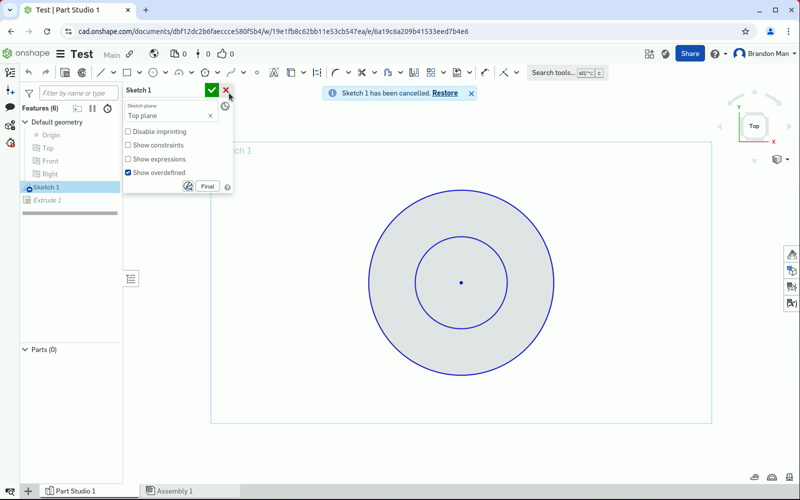
key(shift+s)
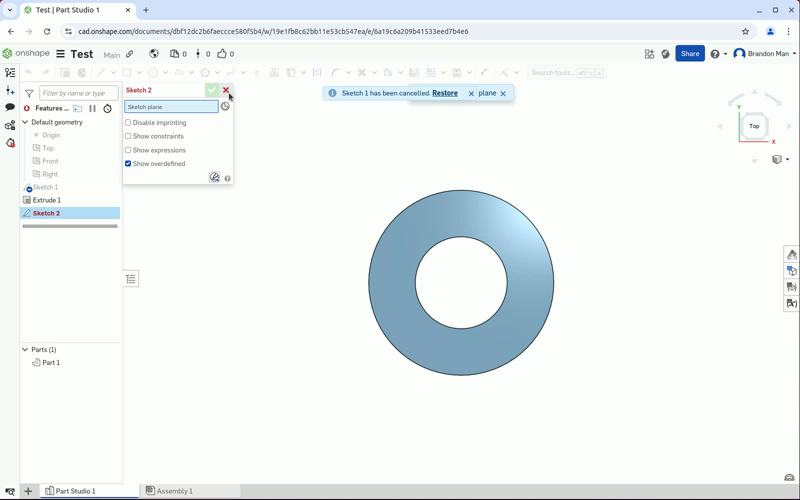
mouse_move(73, 150)
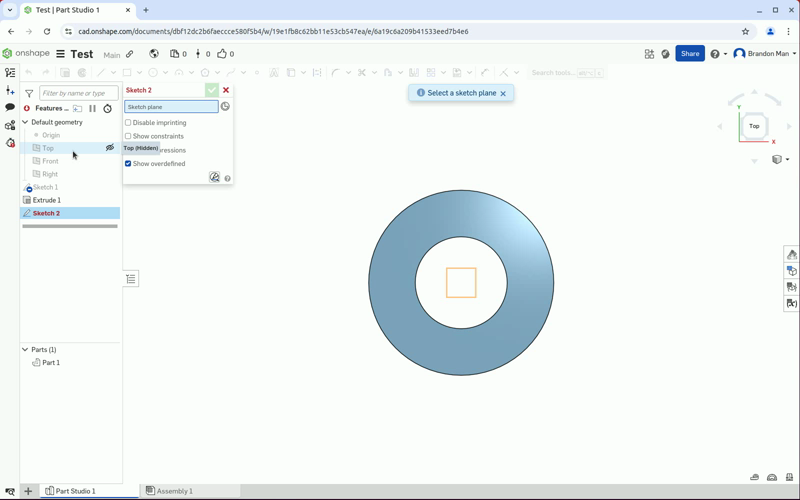
click(73, 150)
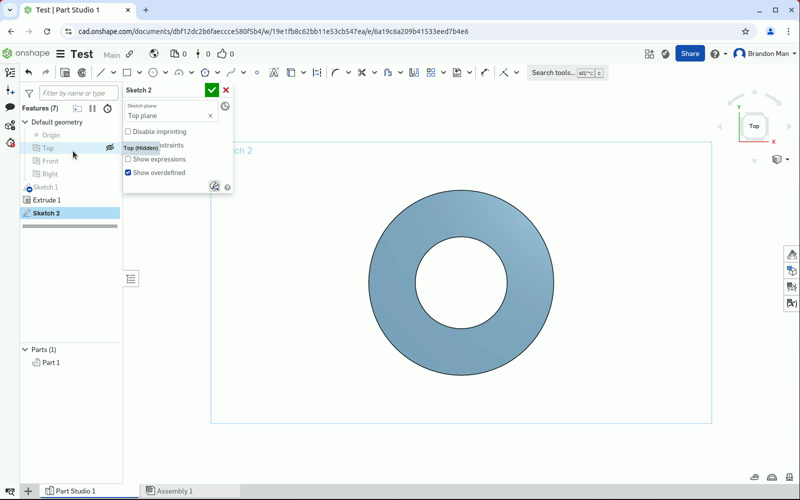
mouse_move(73, 352)
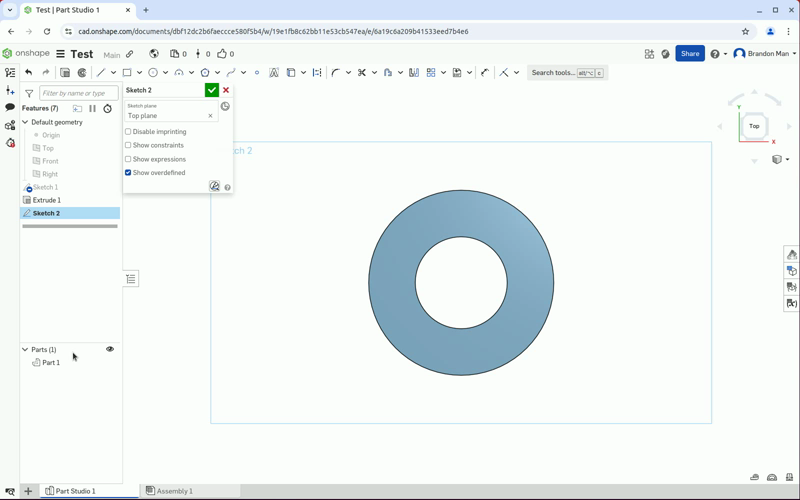
key(y)
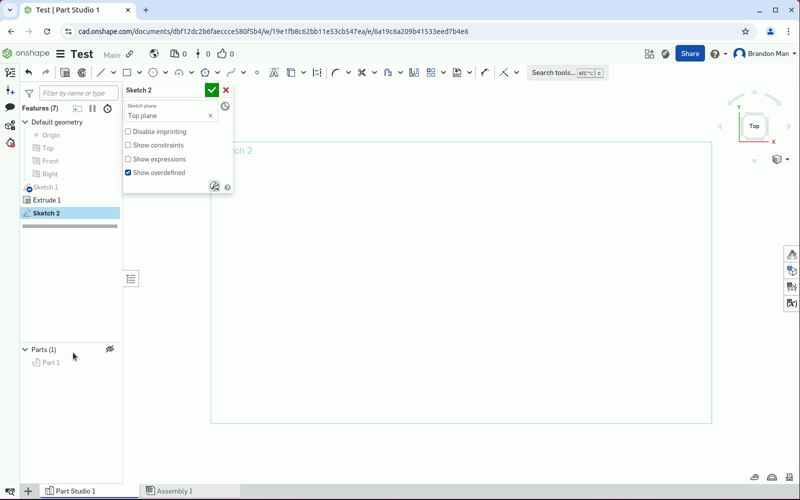
key(c)
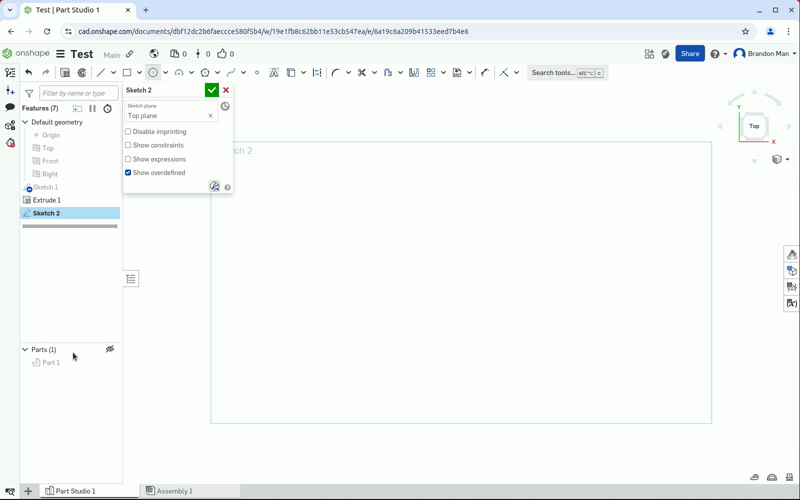
key_down(shift)
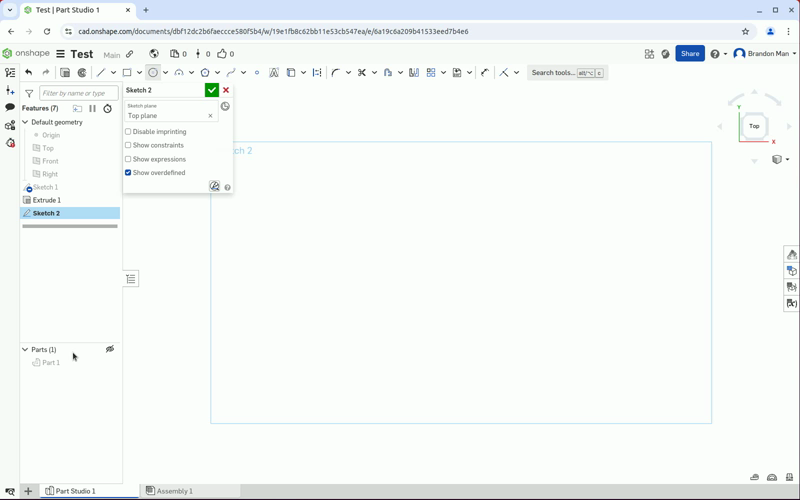
mouse_move(461, 282)
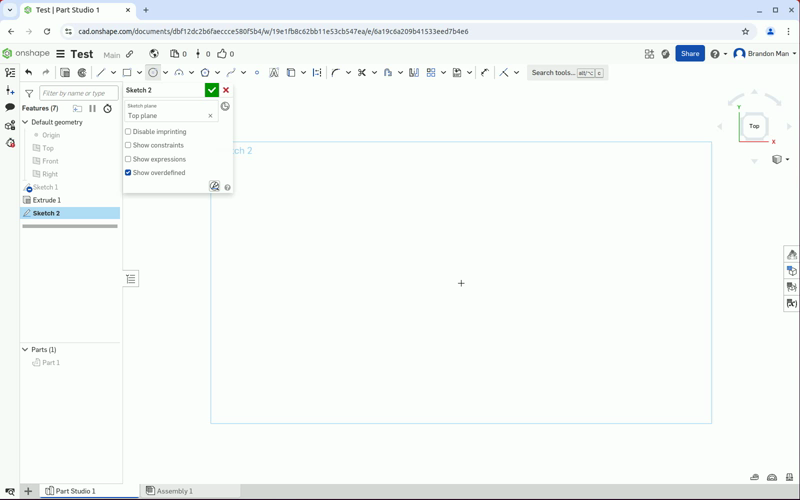
click(461, 282)
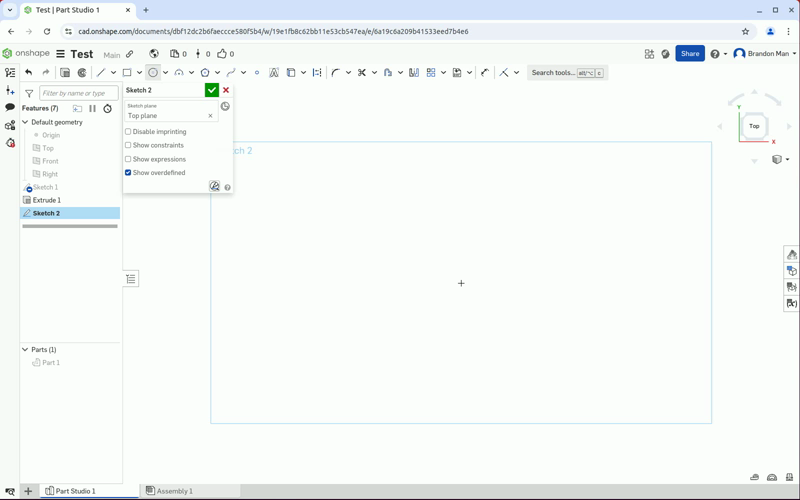
key_up(shift)
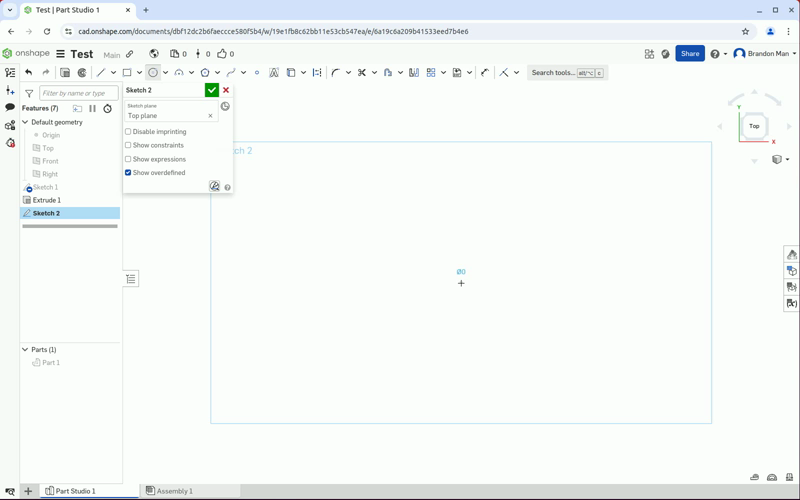
mouse_move(553, 282)
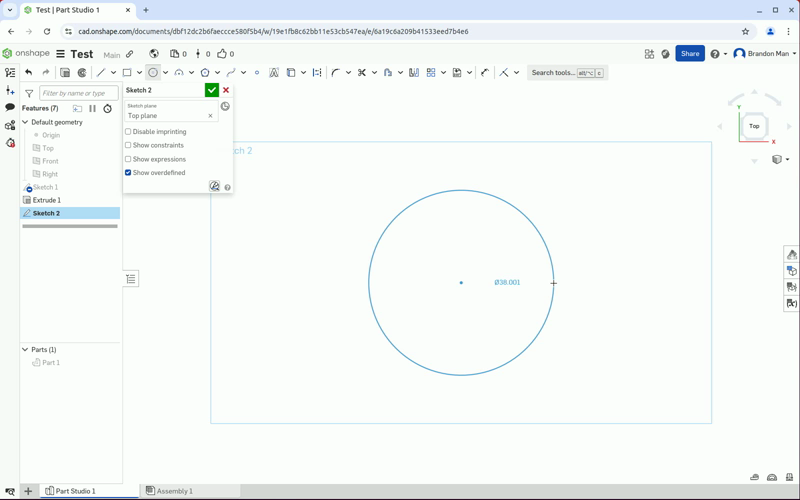
click(553, 282)
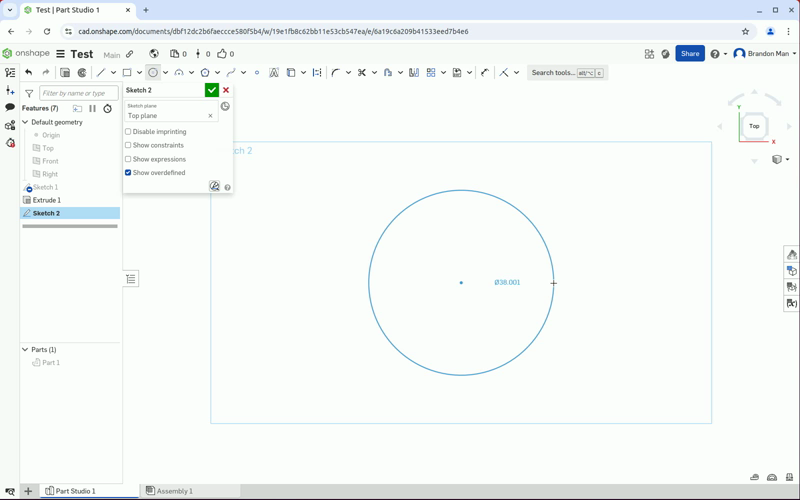
key(esc)
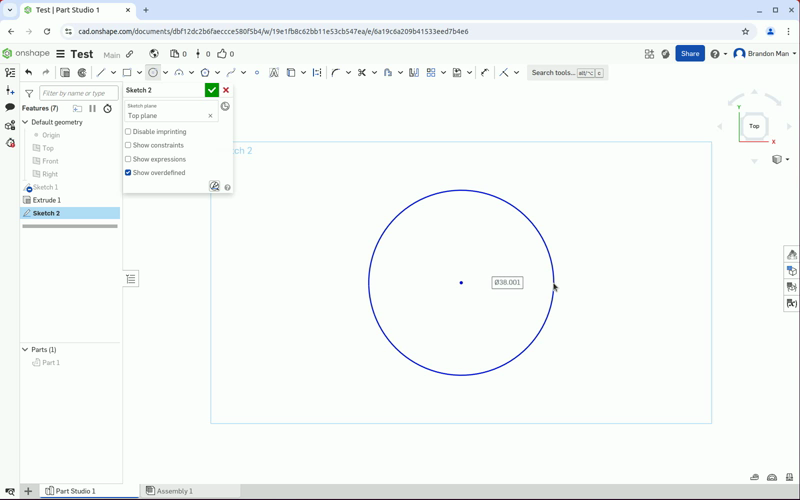
key(c)
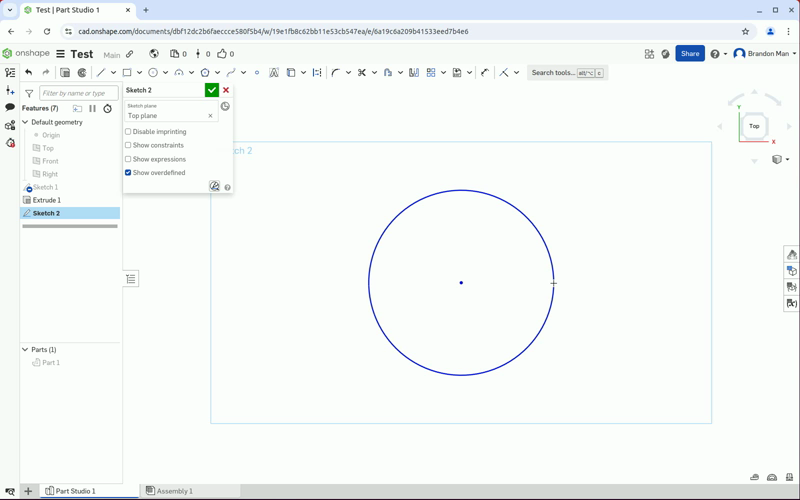
key_down(shift)
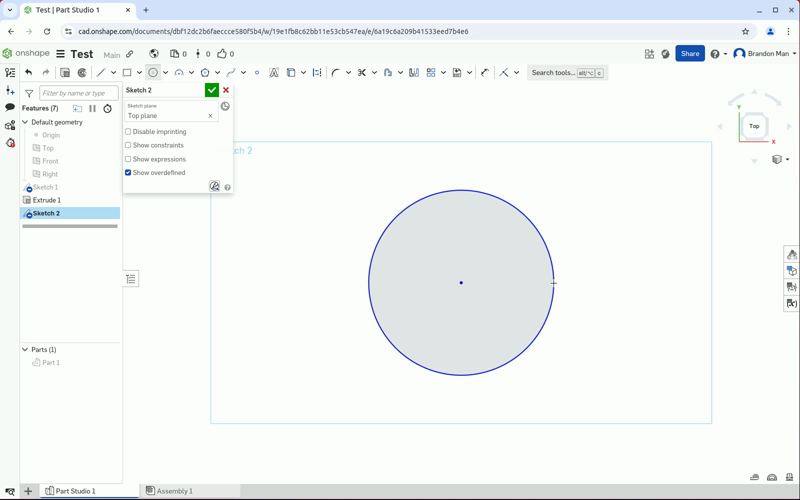
mouse_move(461, 282)
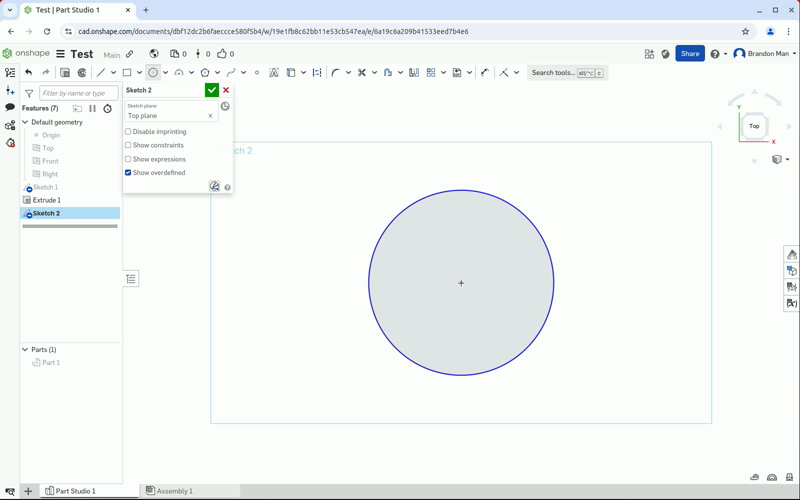
click(461, 282)
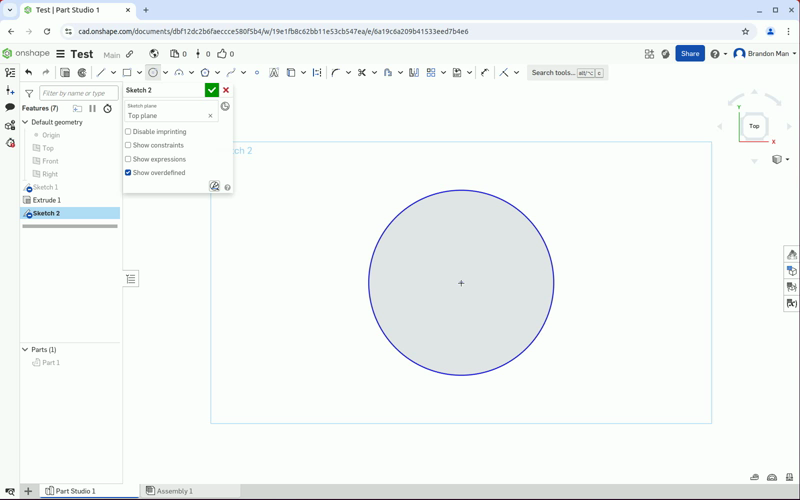
key_up(shift)
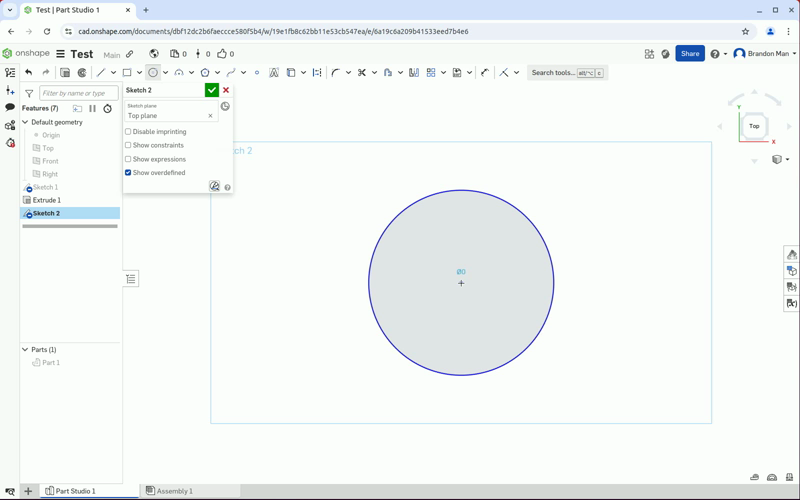
mouse_move(507, 282)
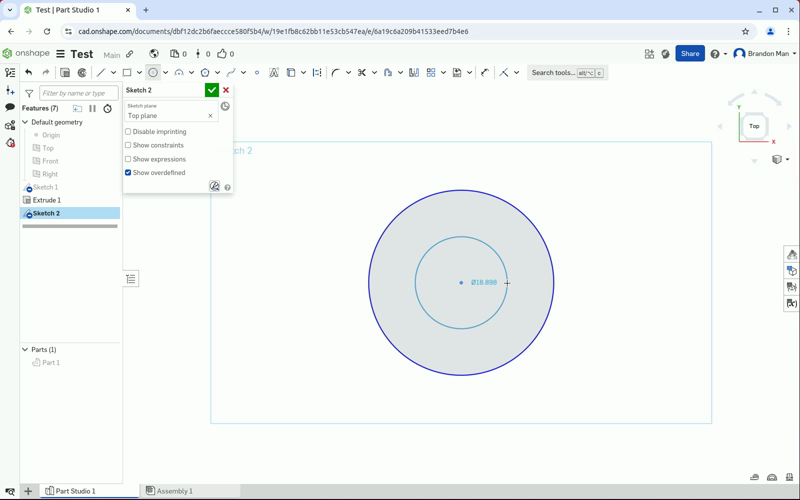
click(507, 282)
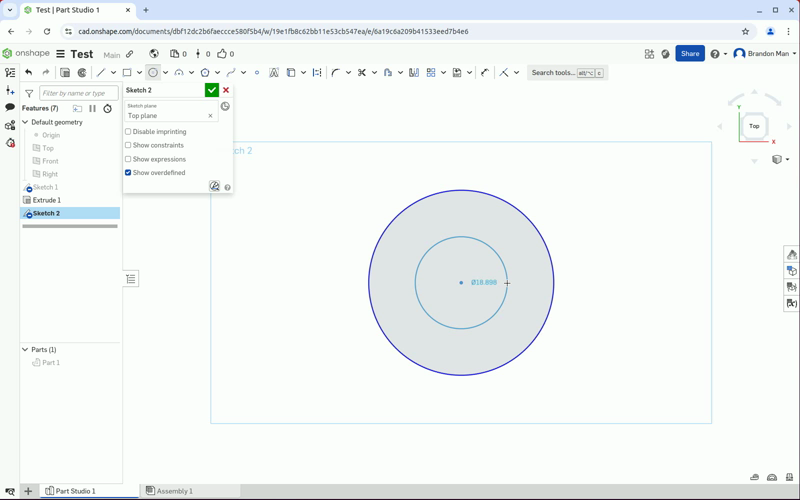
key(esc)
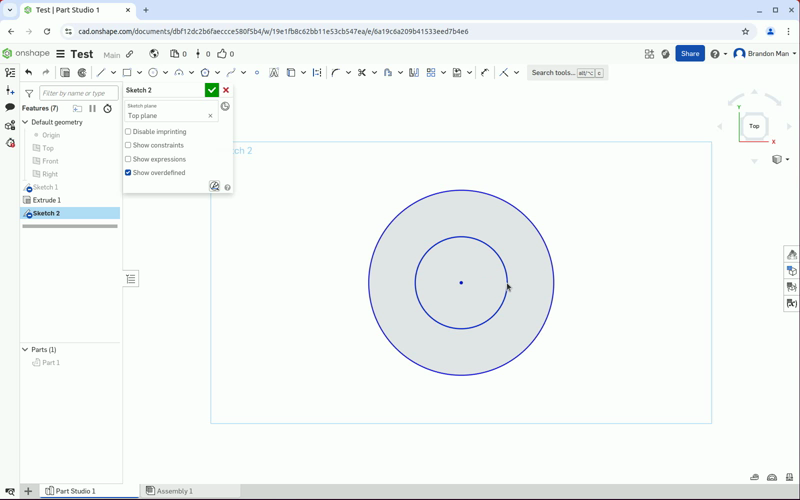
mouse_move(520, 237)
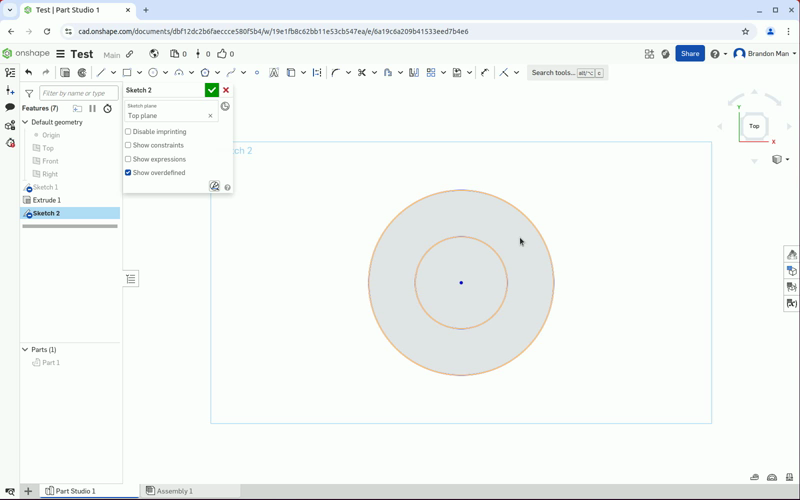
click(520, 237)
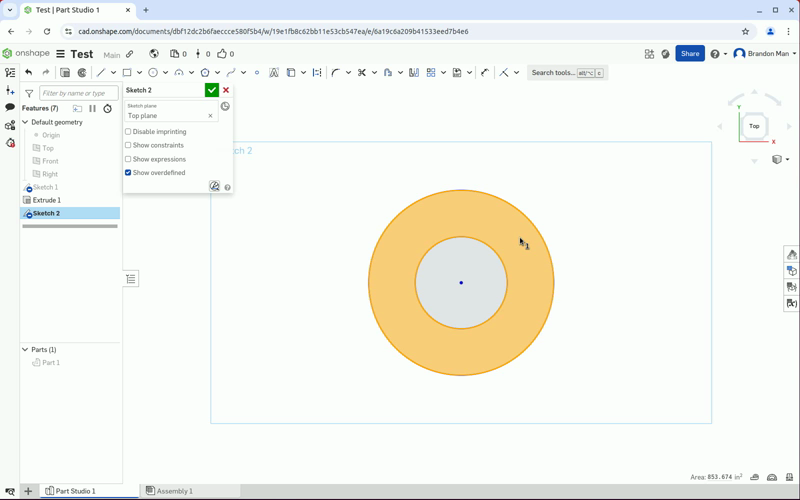
mouse_move(73, 352)
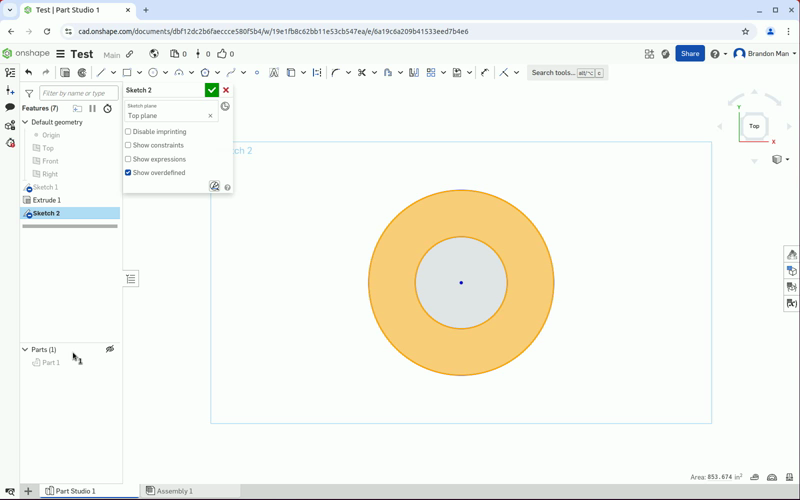
key(shift+y)
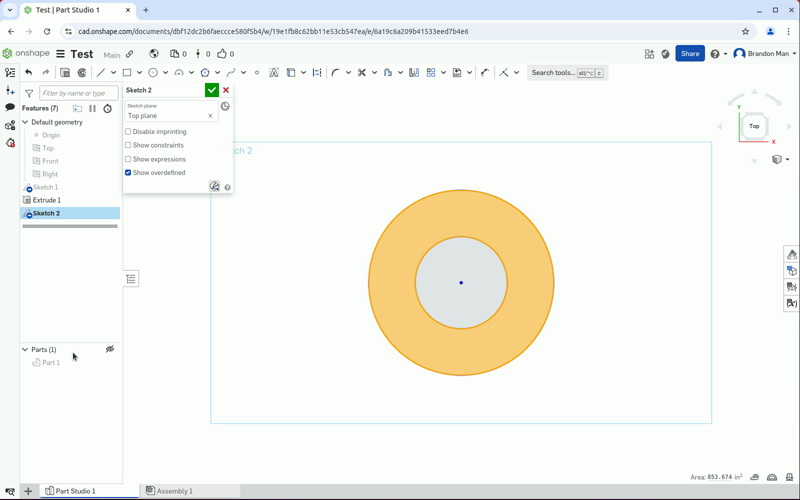
key(shift+e)
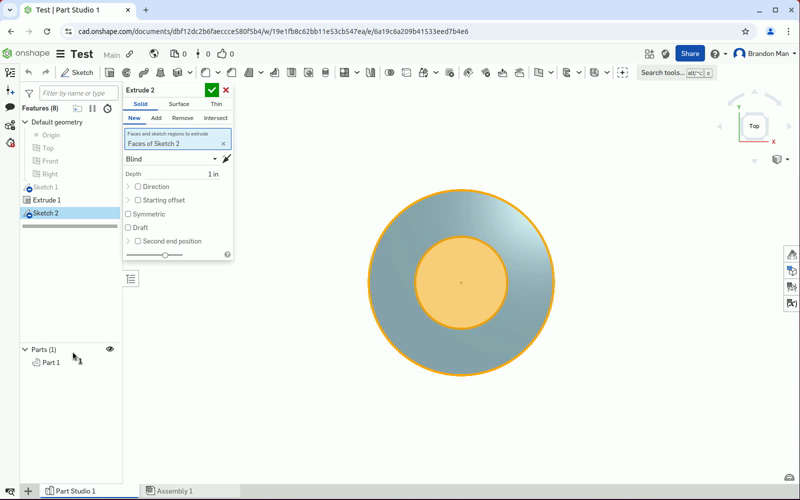
mouse_move(143, 106)
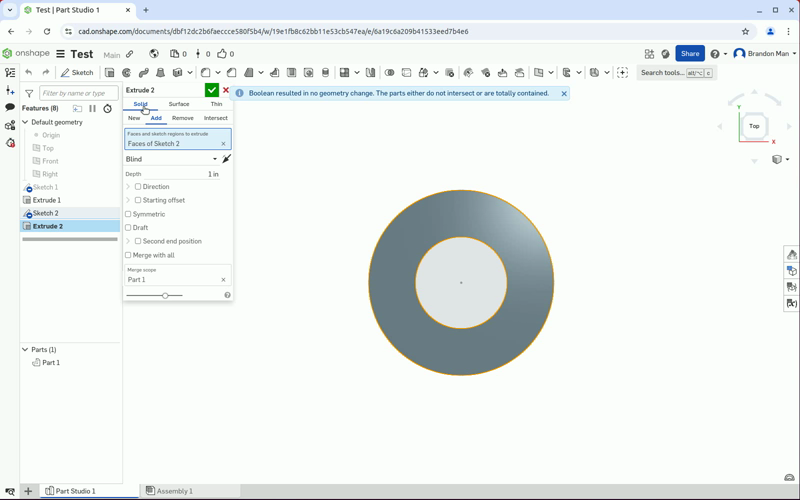
click(143, 106)
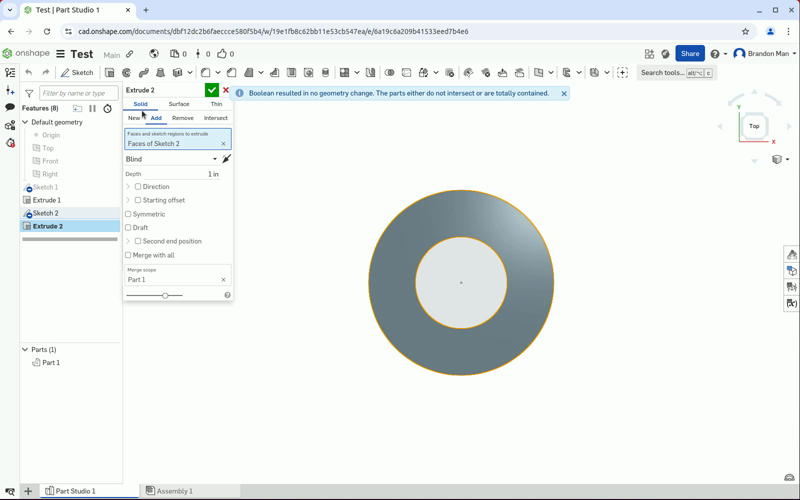
mouse_move(137, 120)
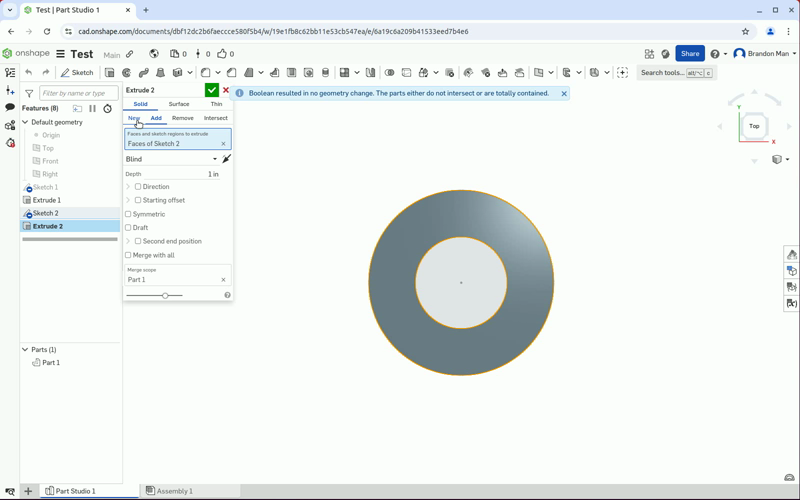
click(137, 120)
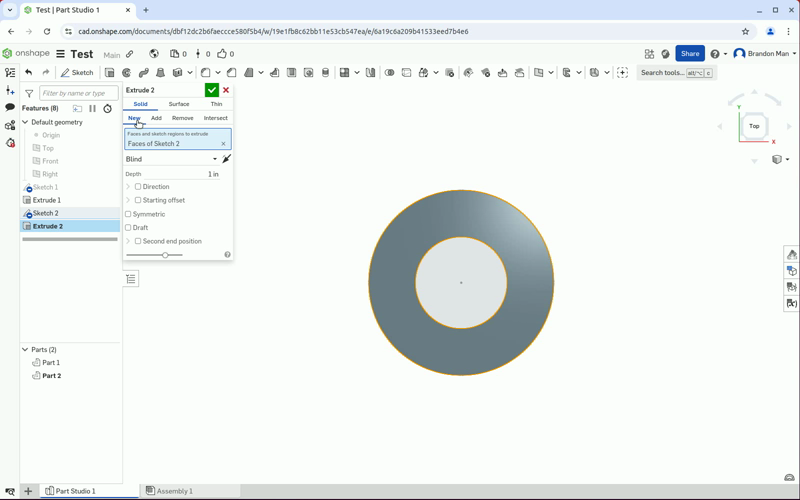
key(tab, 4)
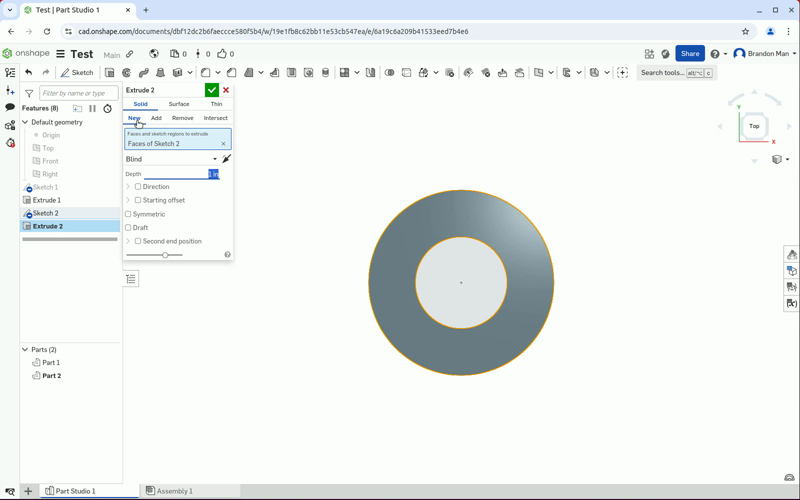
text(11.554)
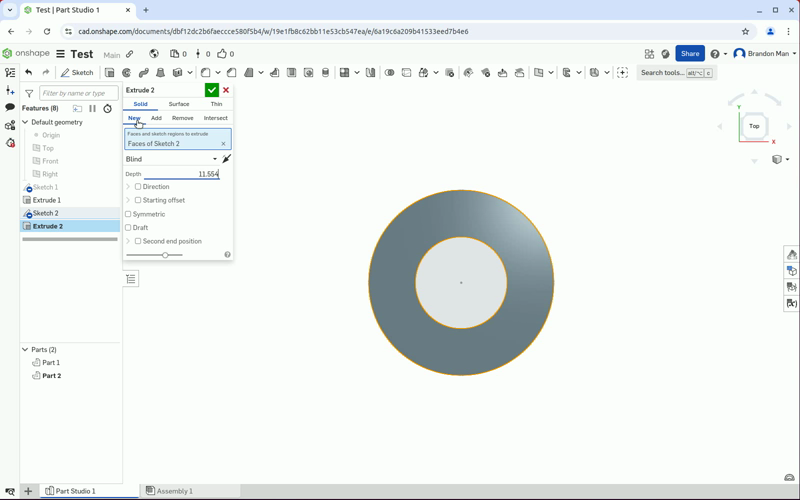
key(enter)
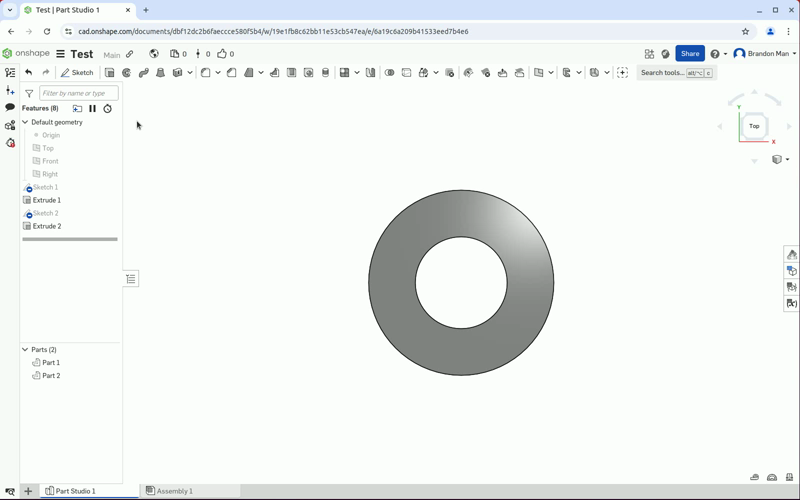
key(shift+h)
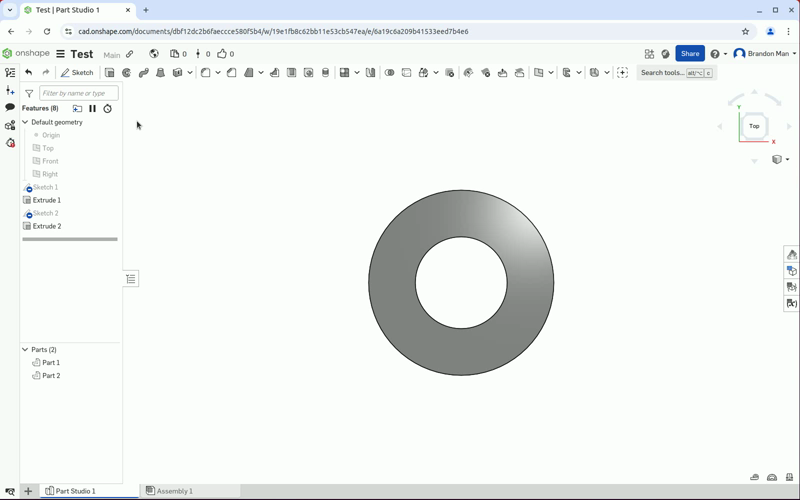
key(shift+h)
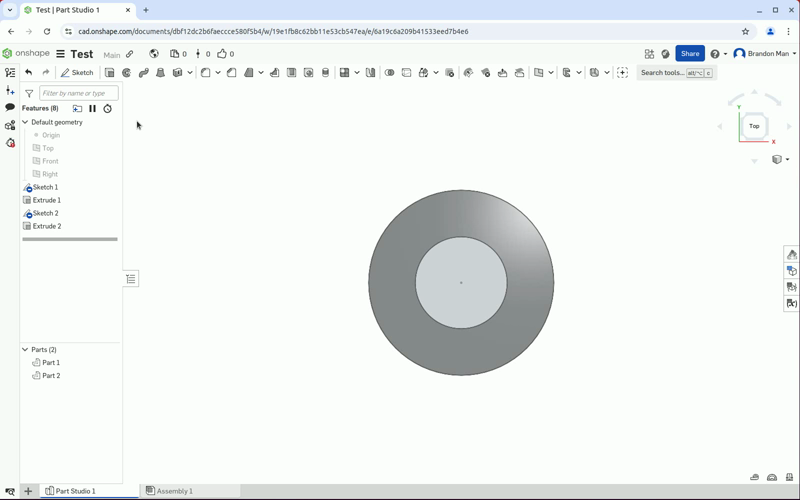
key(shift+7)
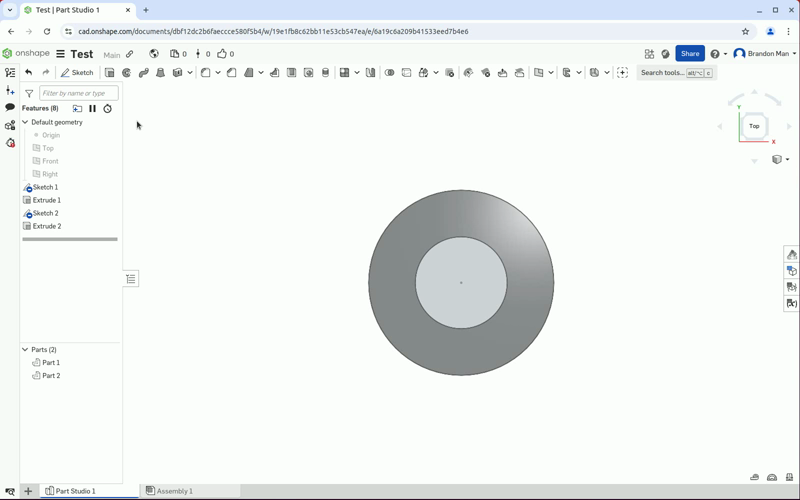
key(up, 3)
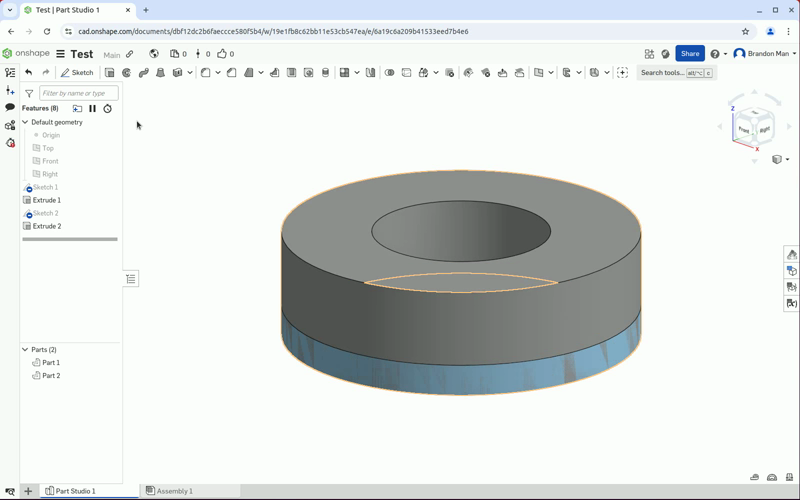
key(left, 3)
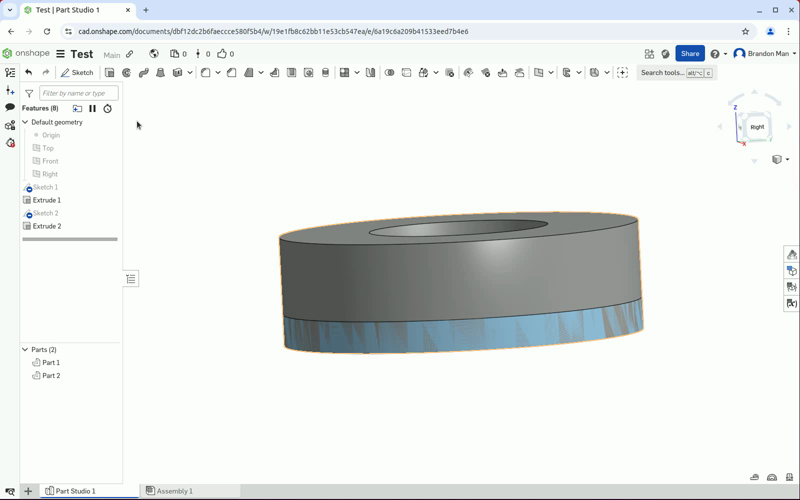
key(right, 3)
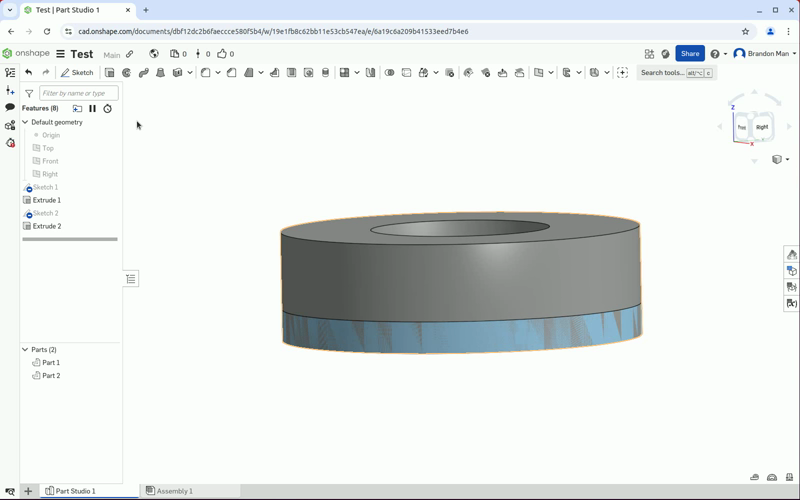
key(down, 3)
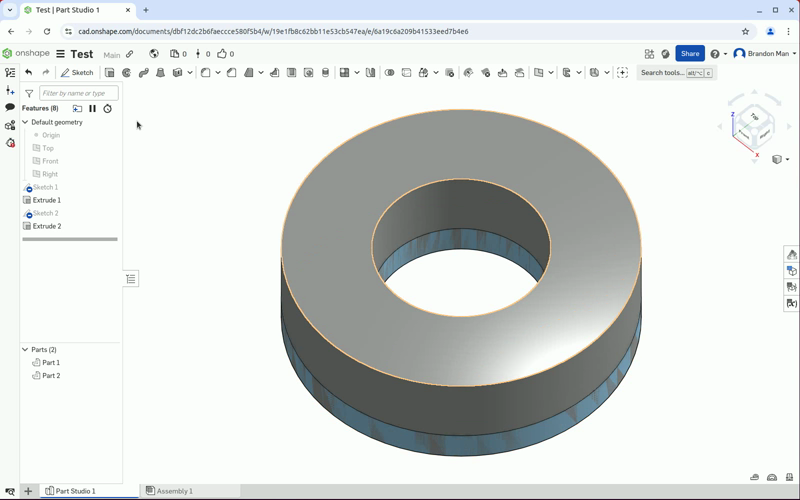
mouse_move(73, 189)
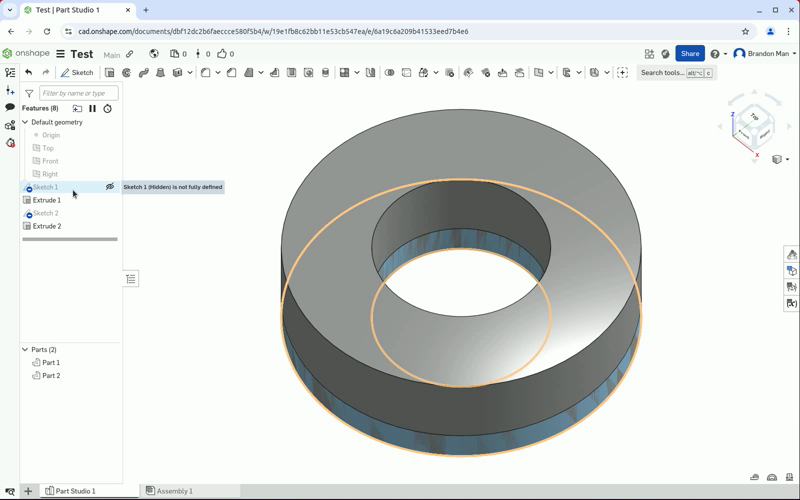
click(73, 189)